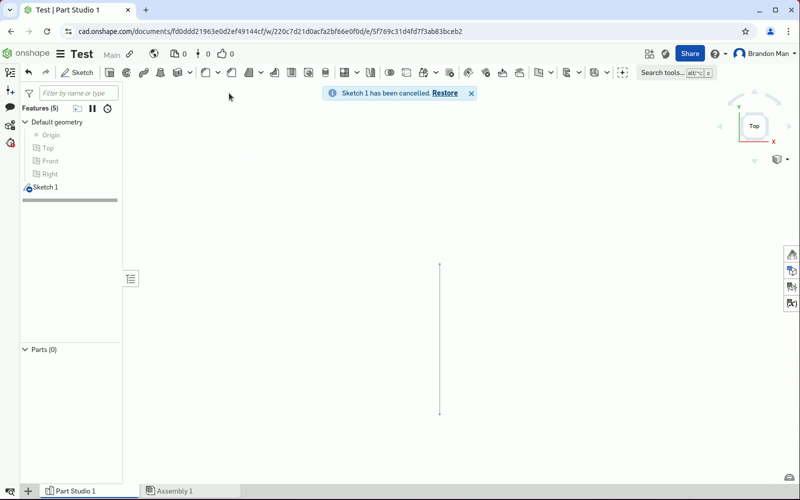
key(shift+h)
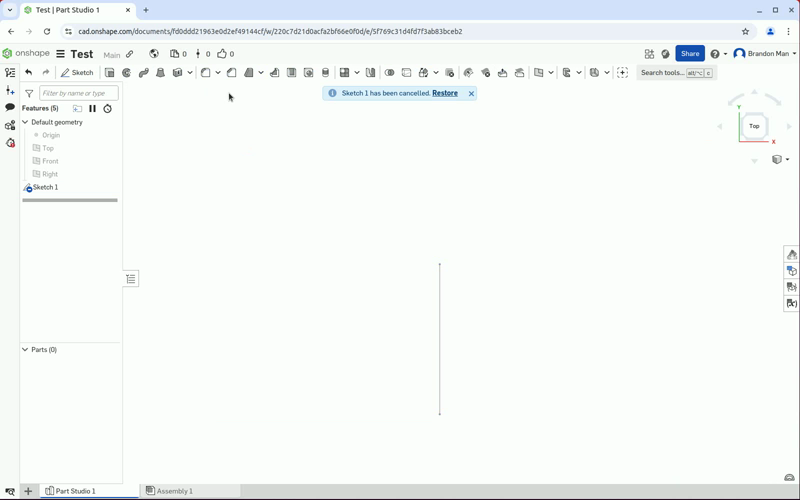
key(shift+s)
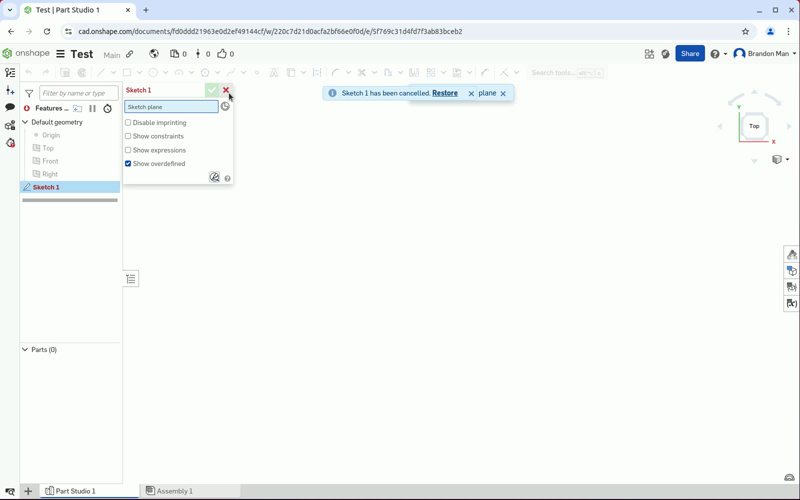
mouse_move(73, 150)
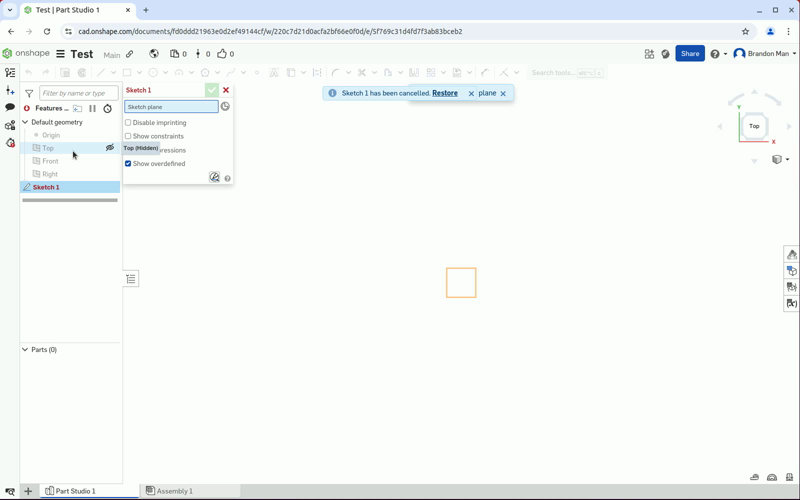
click(73, 150)
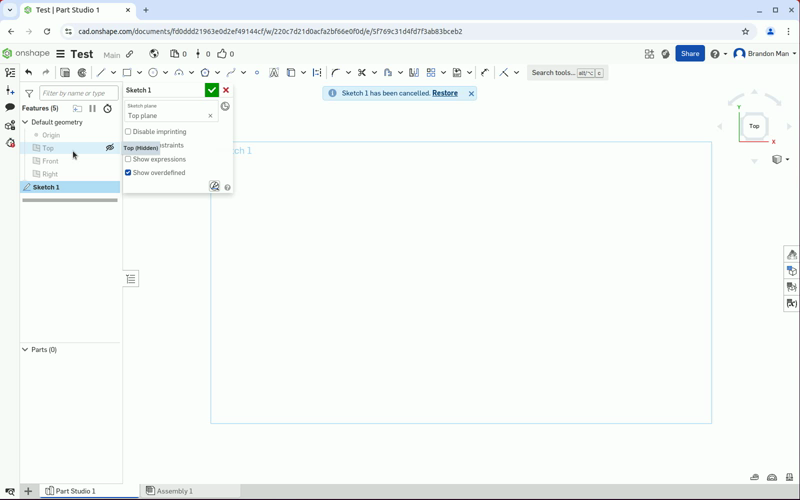
mouse_move(73, 352)
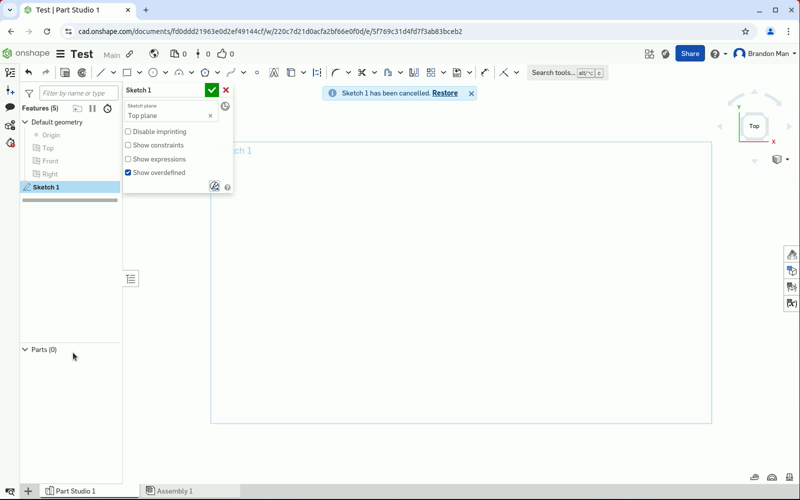
key(y)
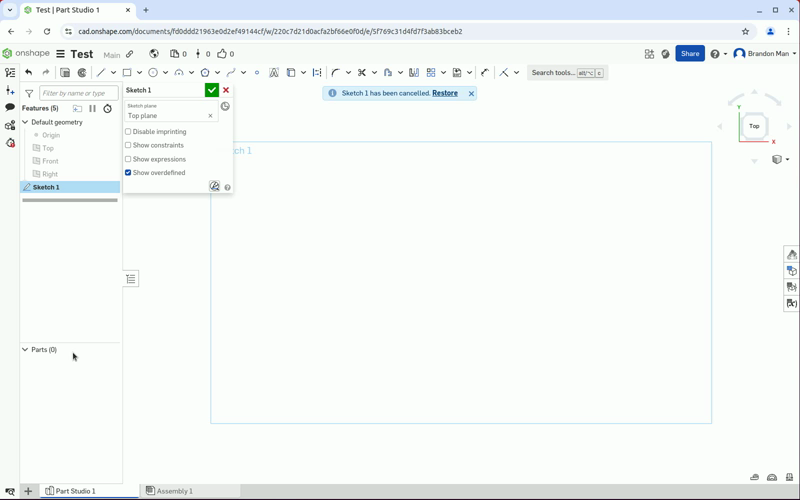
key(c)
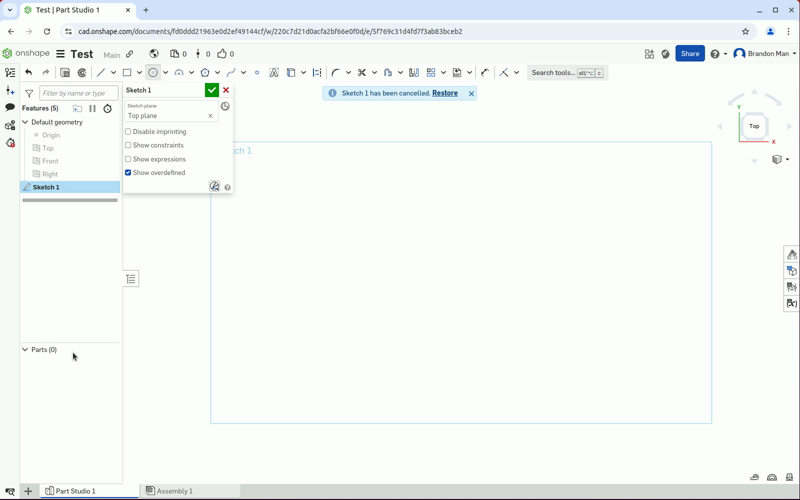
key_down(shift)
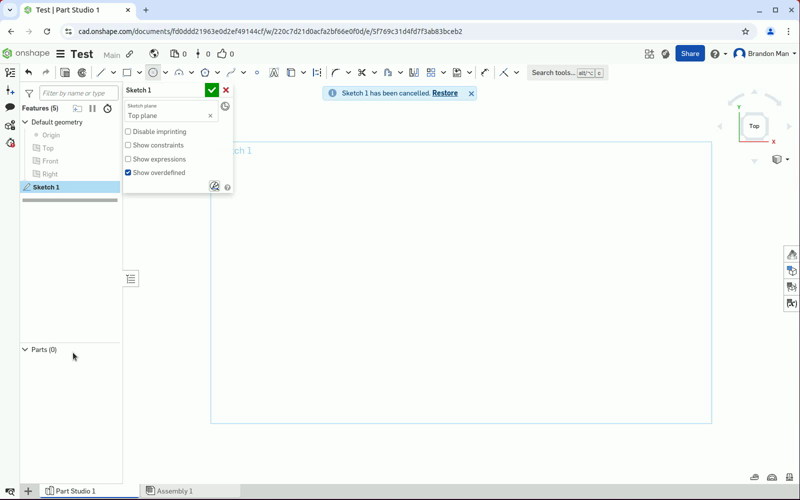
mouse_move(449, 240)
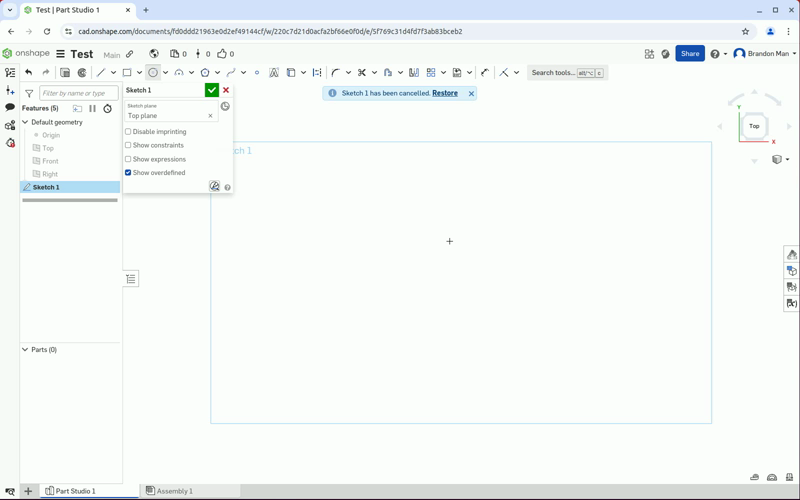
click(449, 240)
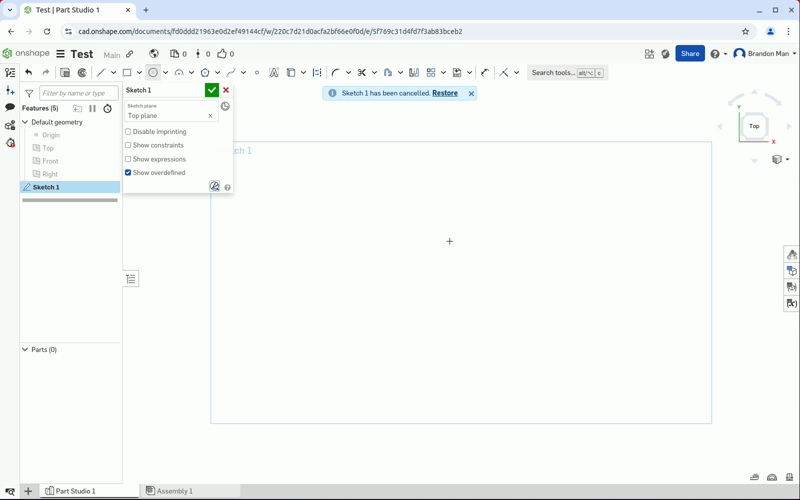
key_up(shift)
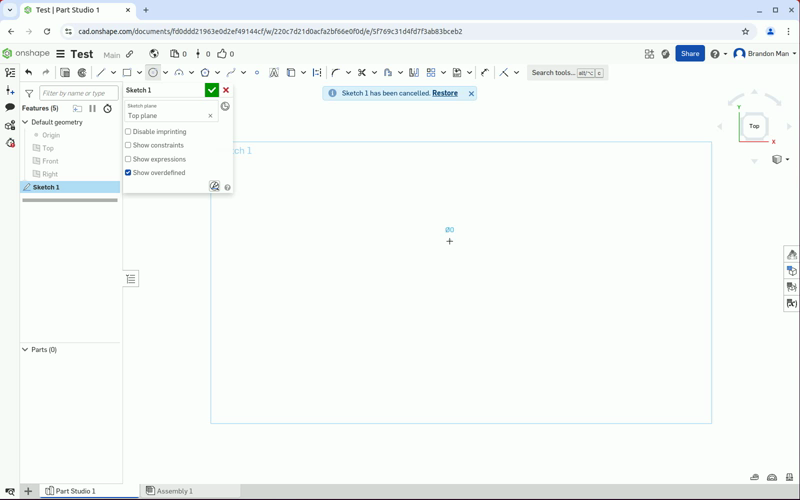
mouse_move(497, 240)
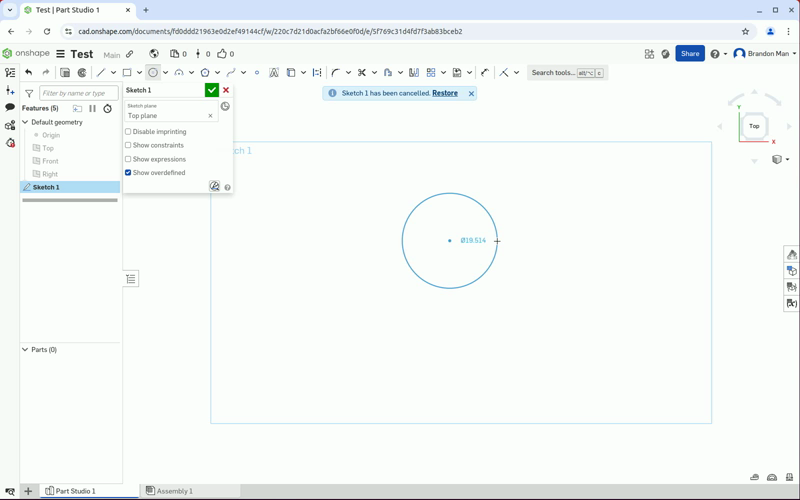
click(497, 240)
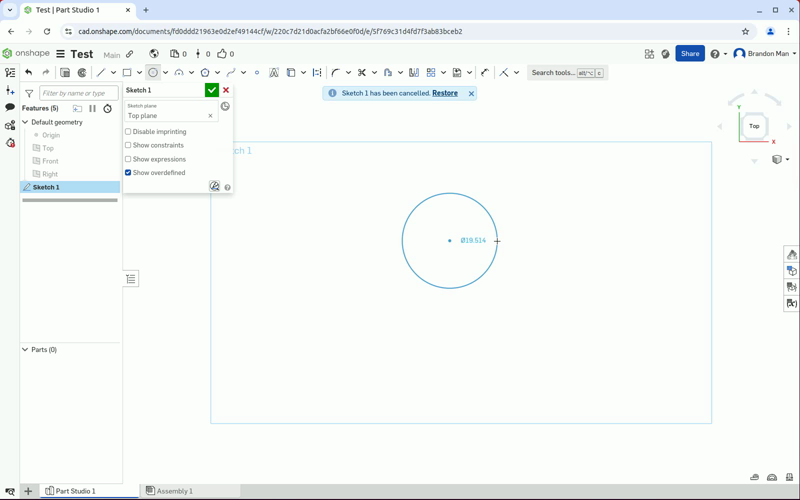
key(esc)
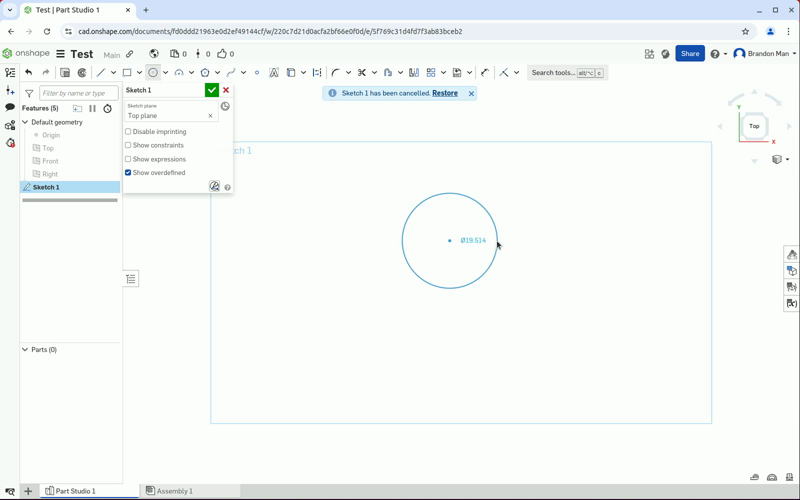
mouse_move(414, 235)
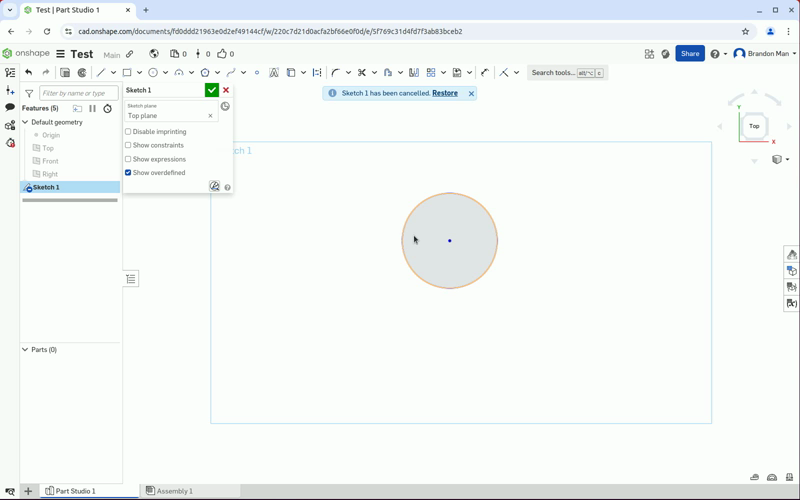
click(414, 235)
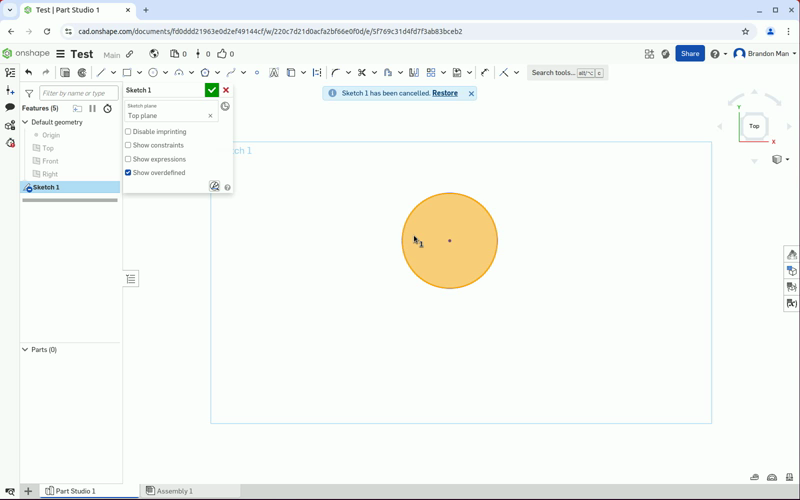
mouse_move(73, 352)
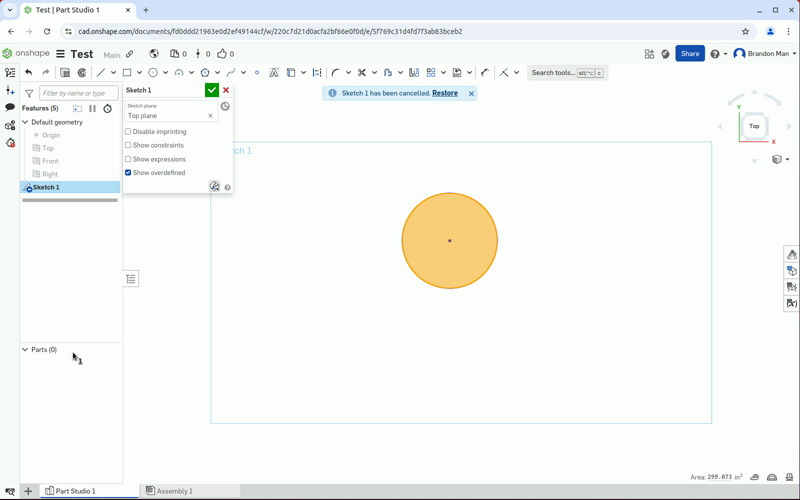
key(shift+y)
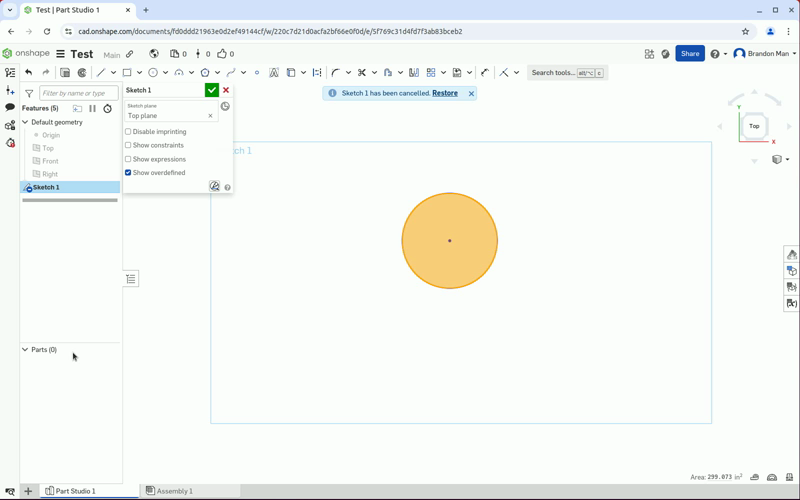
key(shift+e)
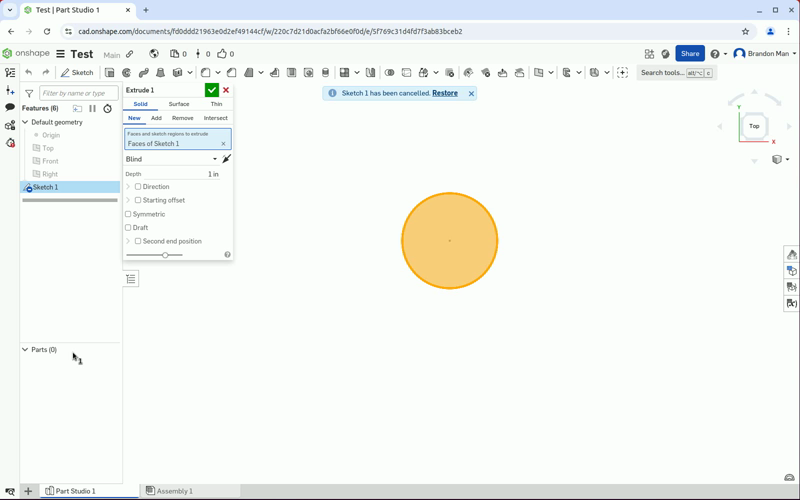
mouse_move(143, 106)
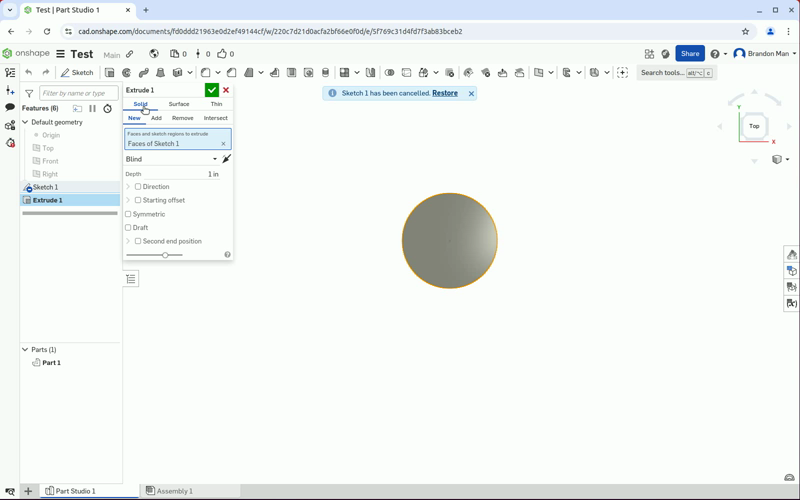
click(143, 106)
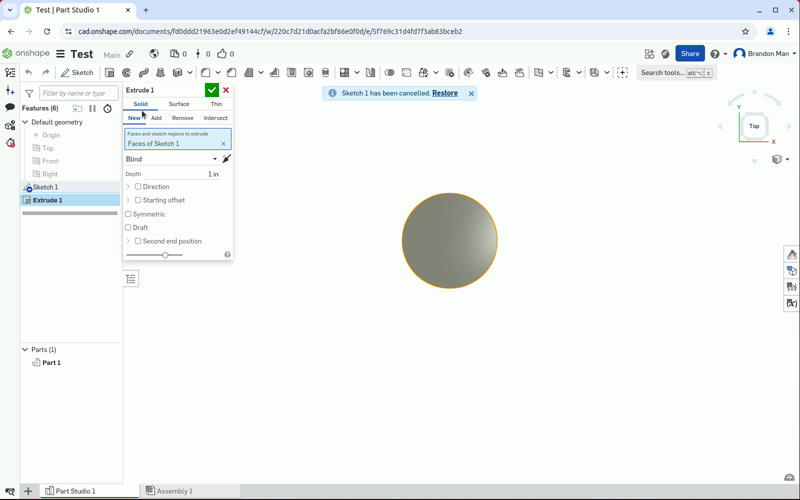
mouse_move(137, 120)
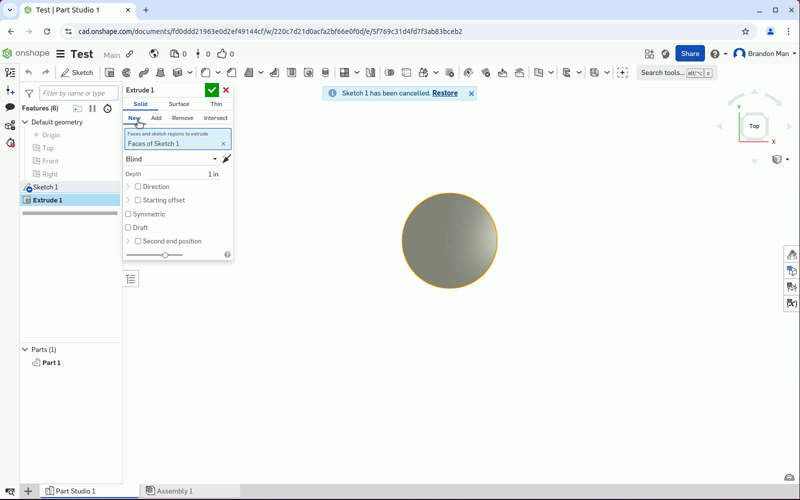
click(137, 120)
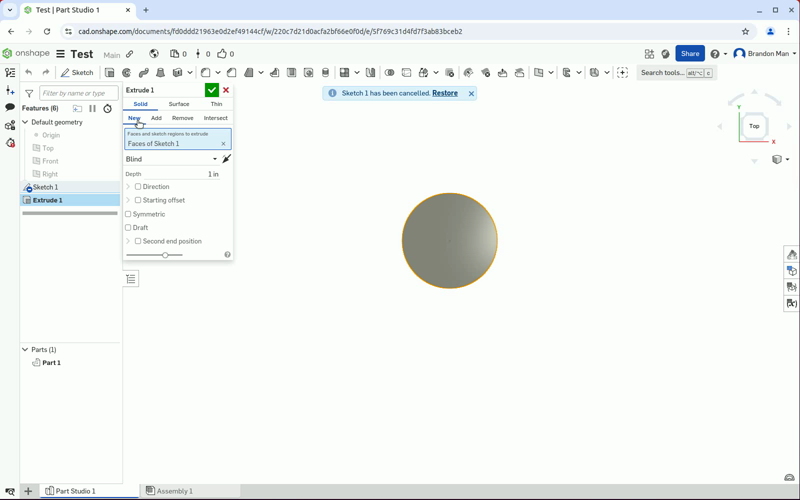
key(tab, 4)
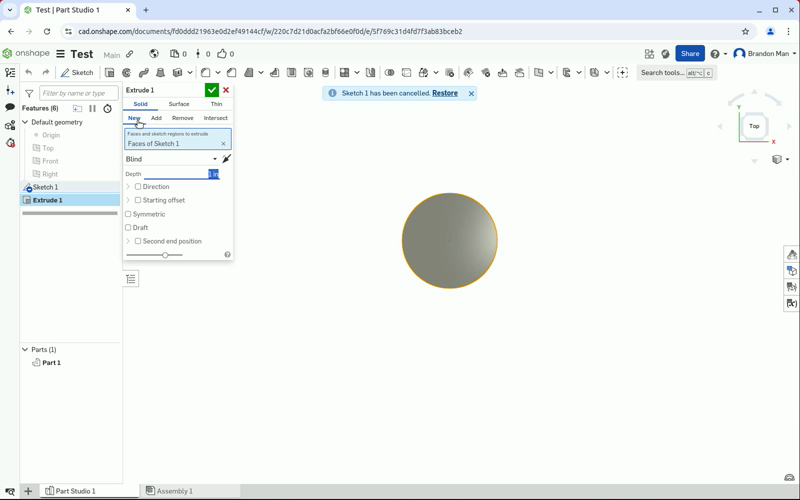
text(11.313)
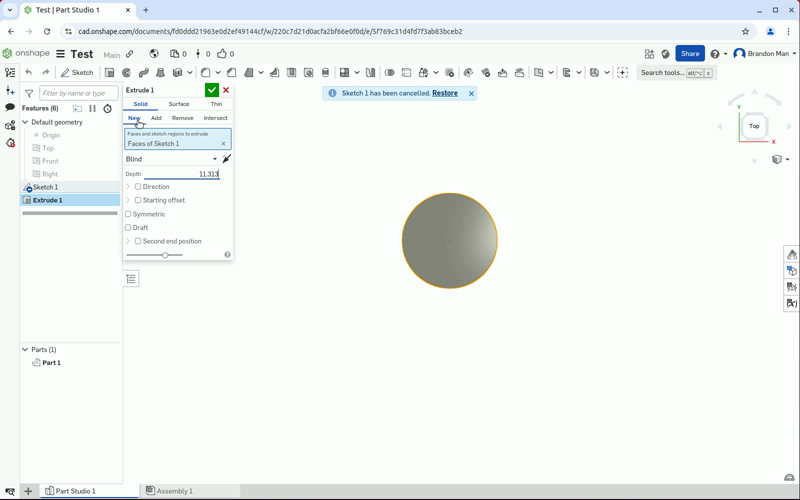
key(enter)
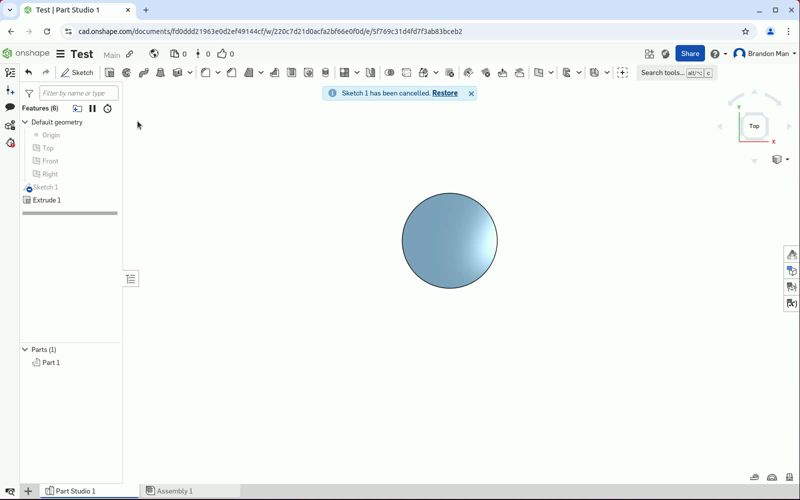
key(shift+h)
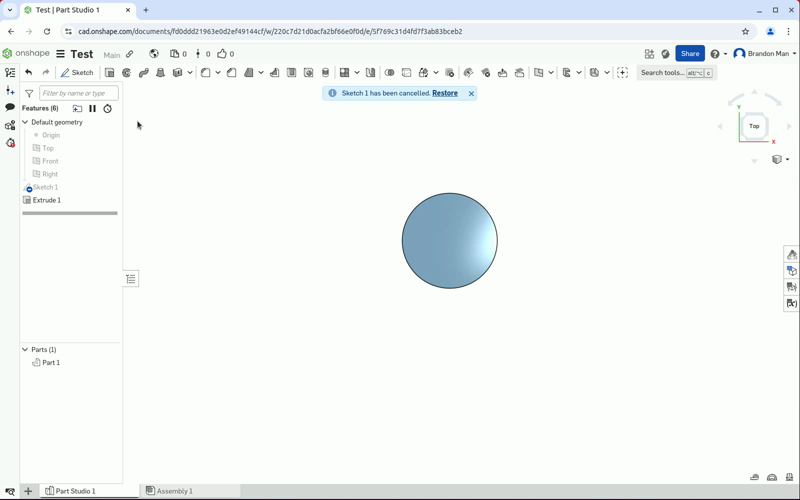
key(shift+h)
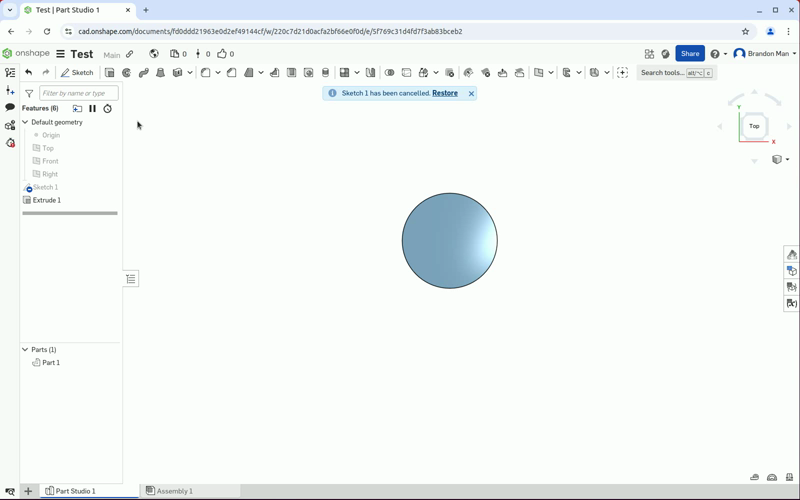
mouse_move(73, 189)
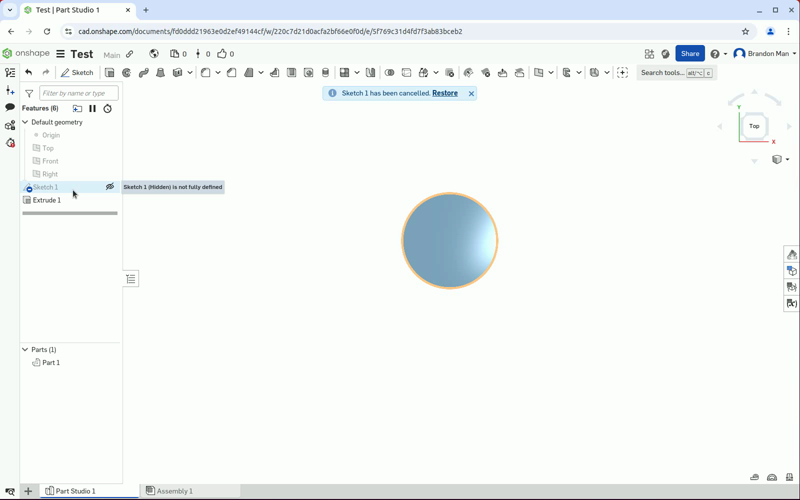
click(73, 189)
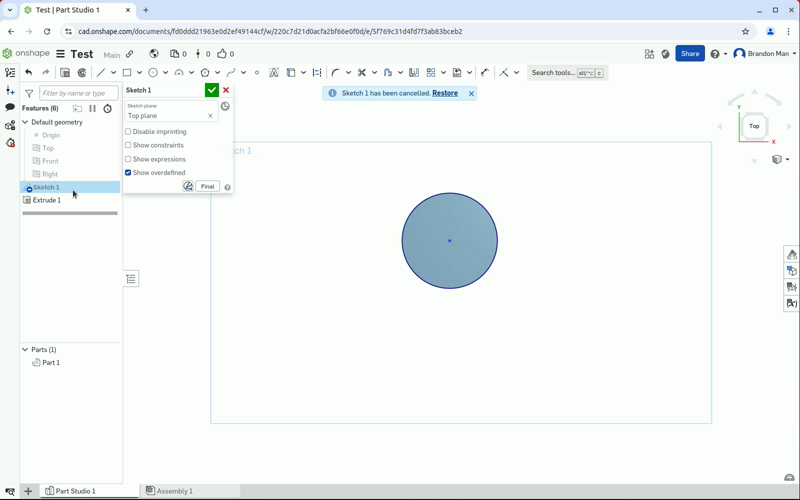
mouse_move(229, 92)
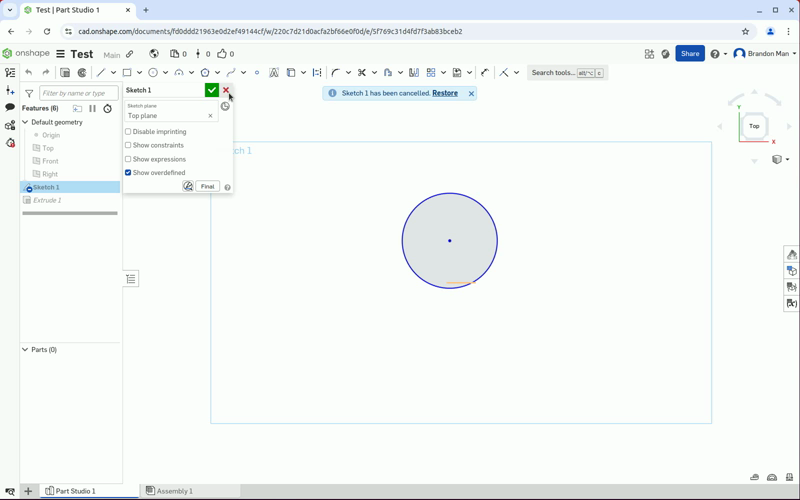
click(229, 92)
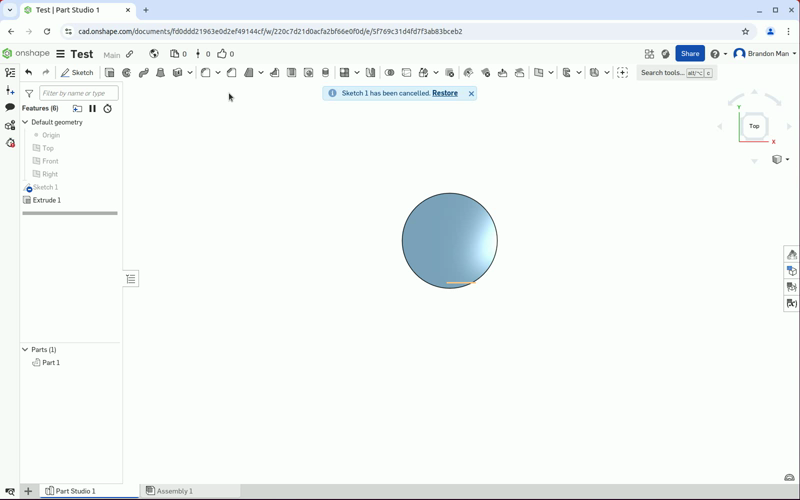
mouse_move(541, 75)
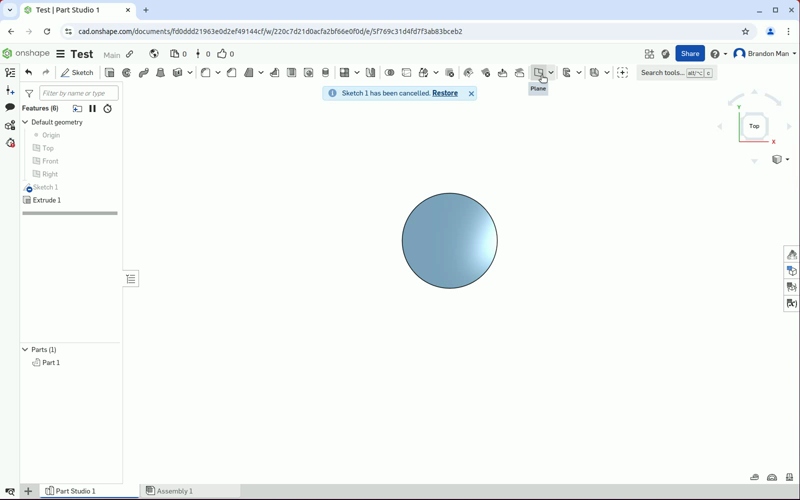
click(541, 75)
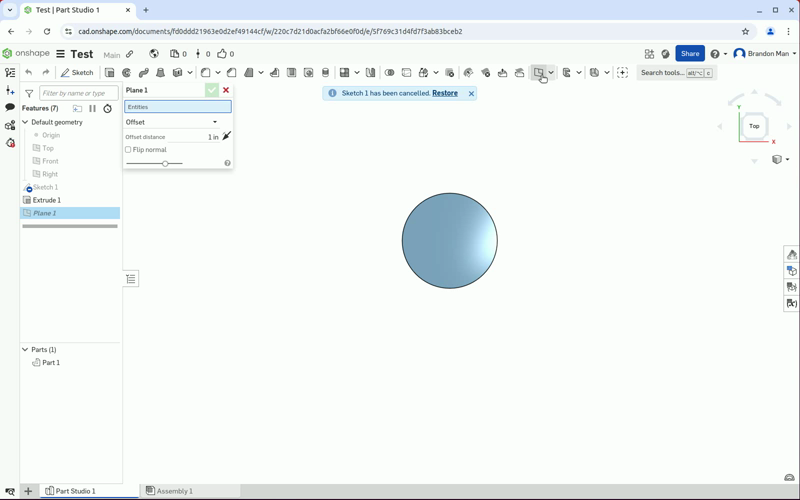
mouse_move(73, 150)
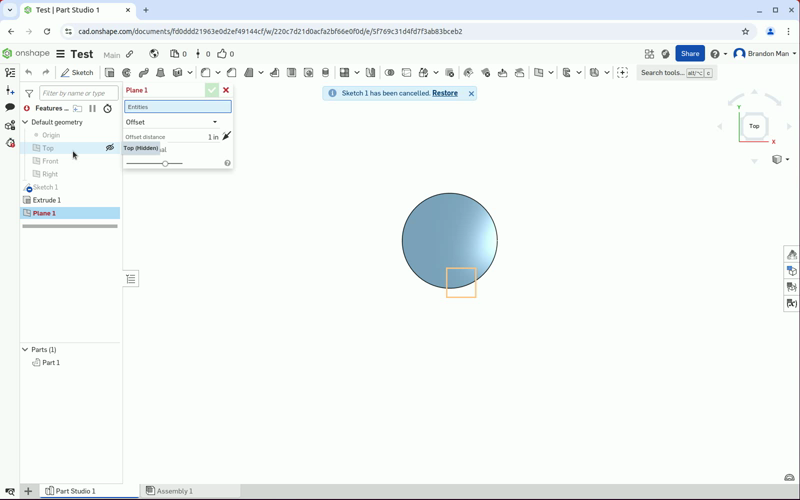
click(73, 150)
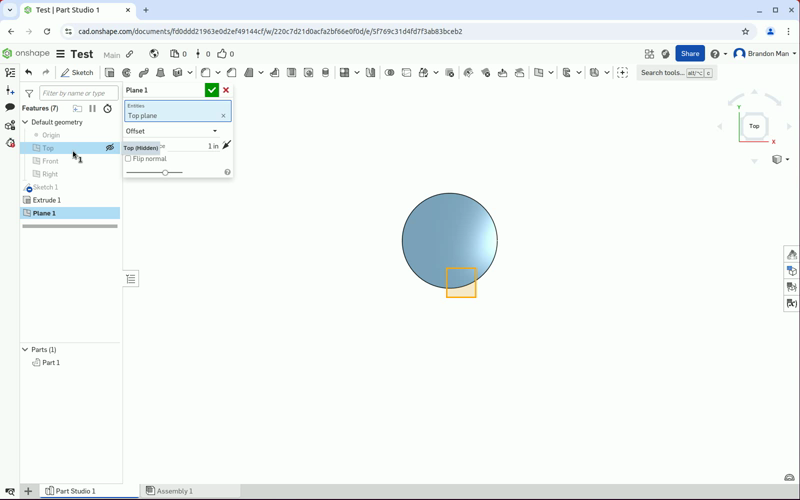
key(tab, 2)
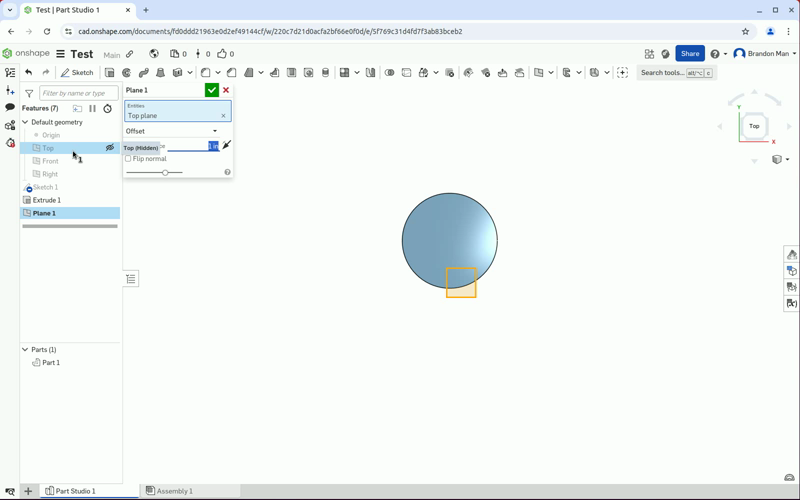
text(11.308)
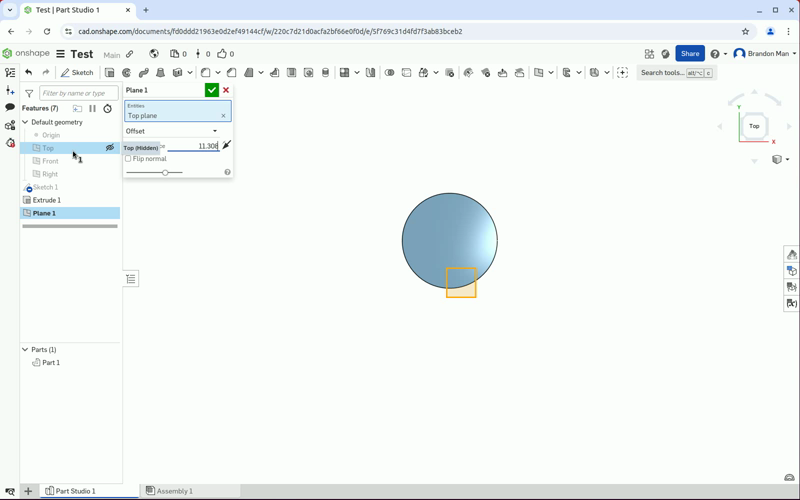
key(enter, 2)
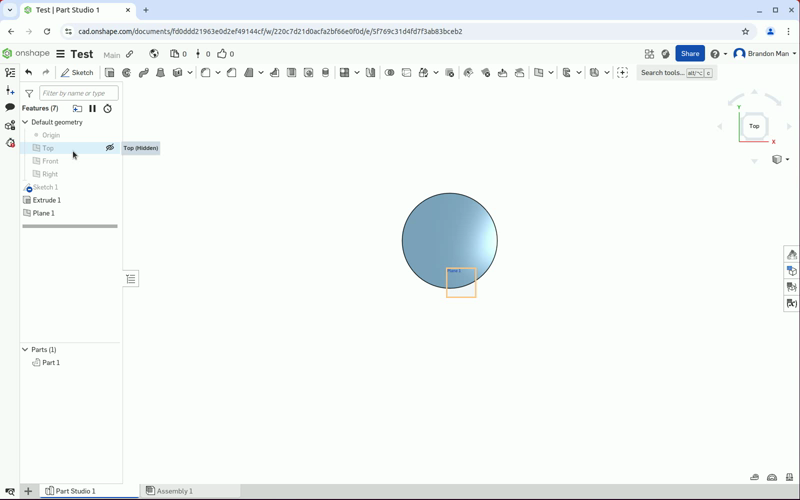
key(shift+s)
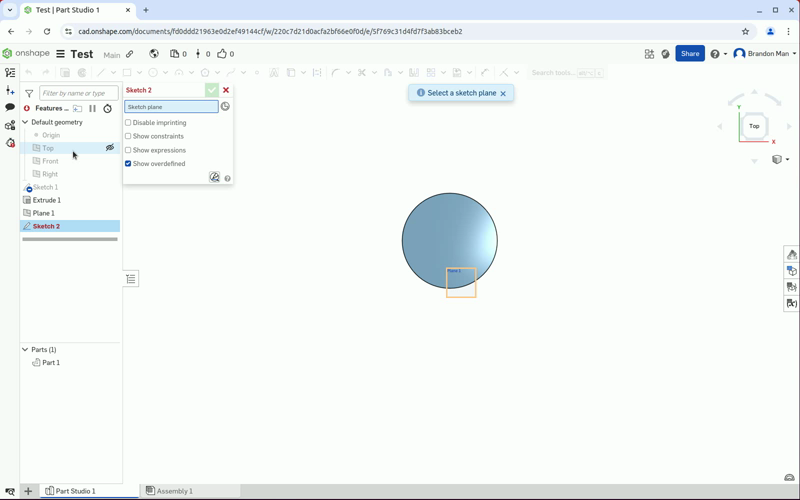
mouse_move(73, 215)
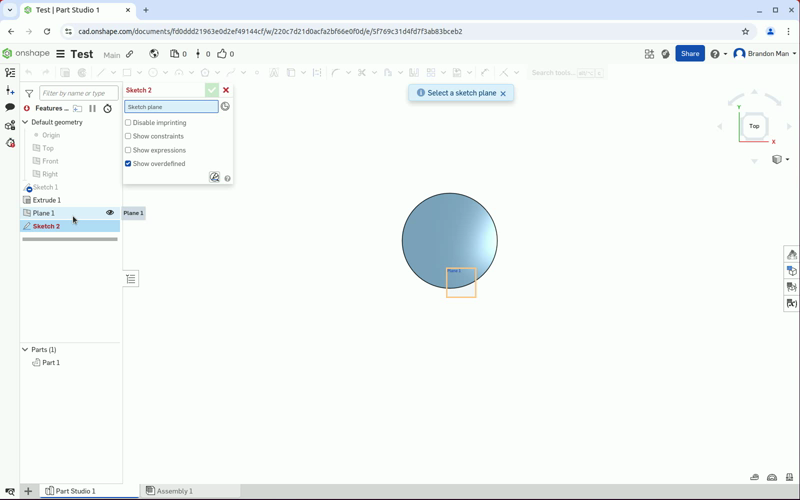
click(73, 215)
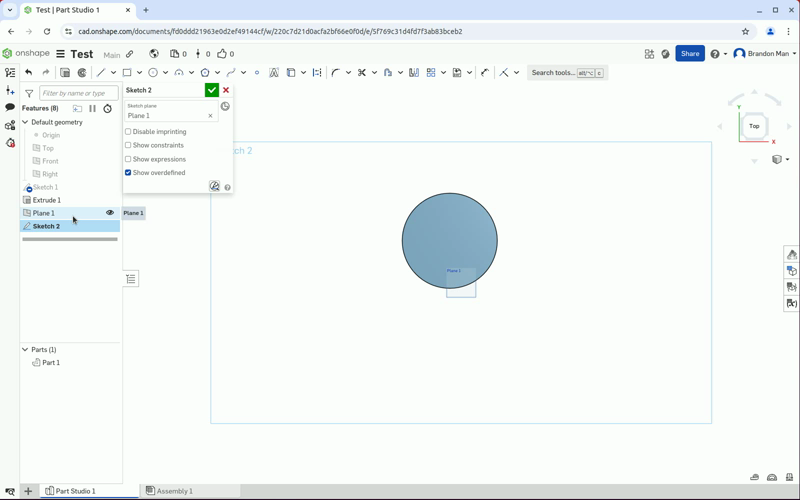
mouse_move(73, 352)
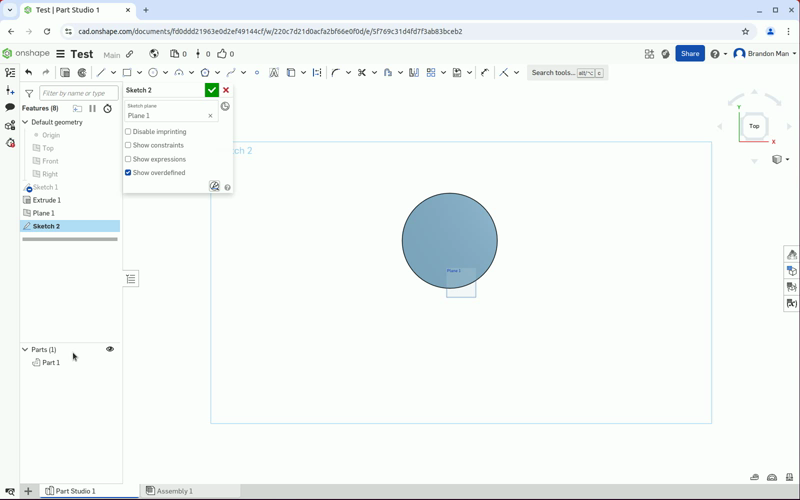
key(y)
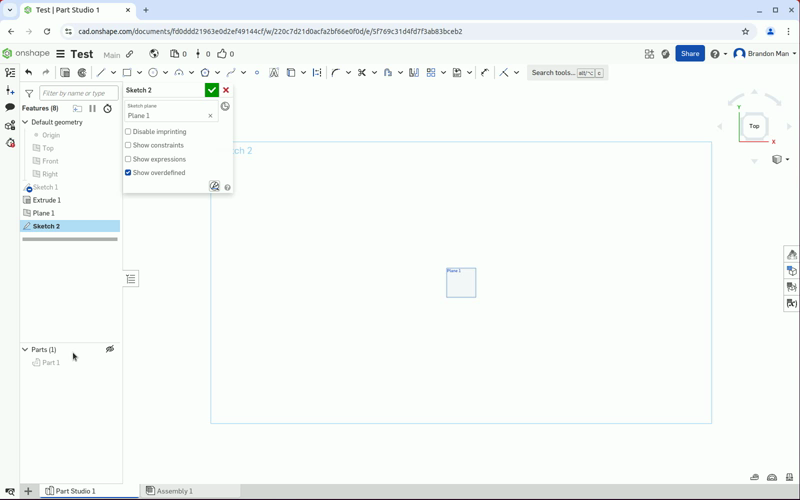
key(c)
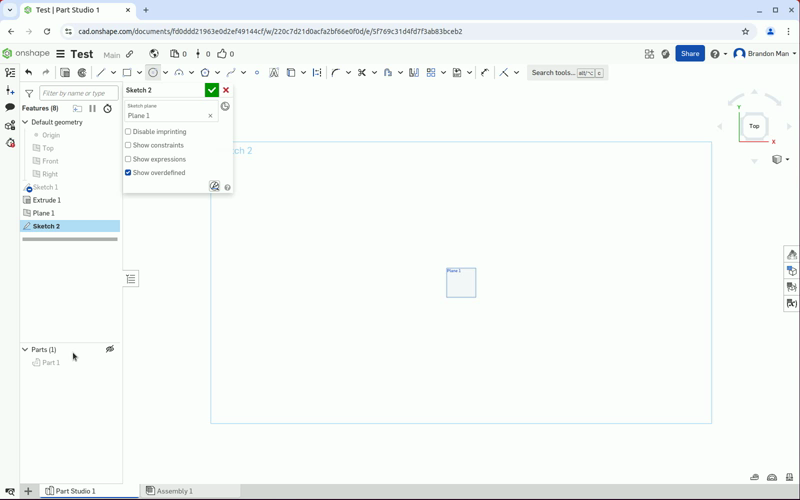
key_down(shift)
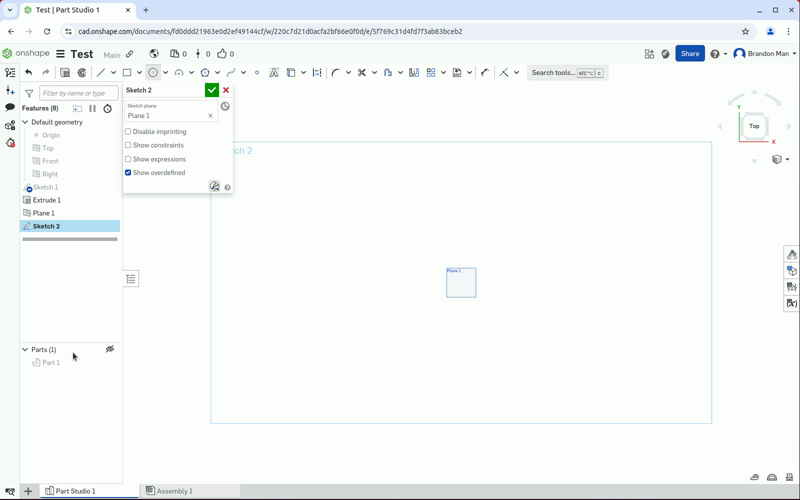
mouse_move(449, 240)
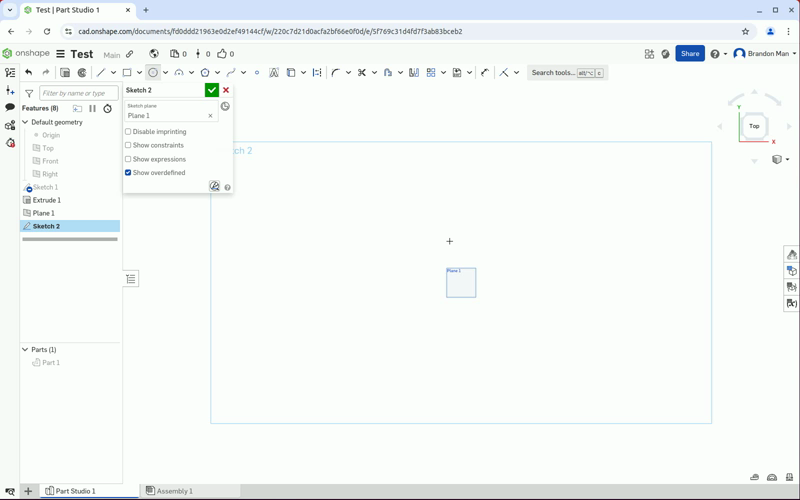
click(449, 240)
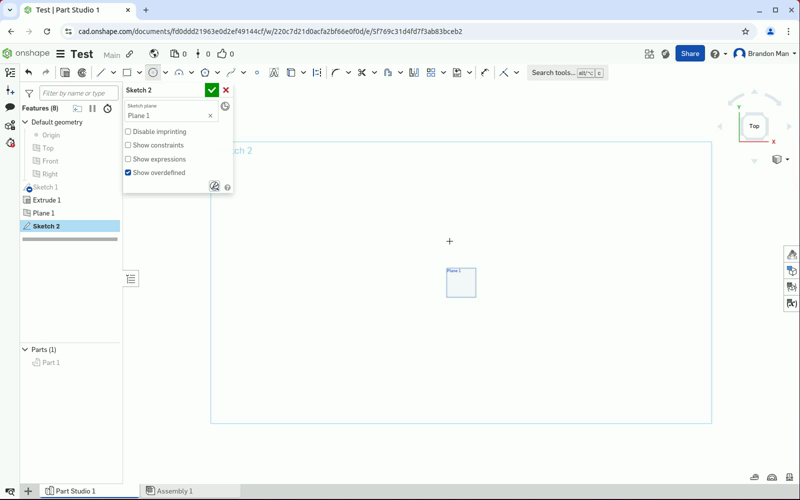
key_up(shift)
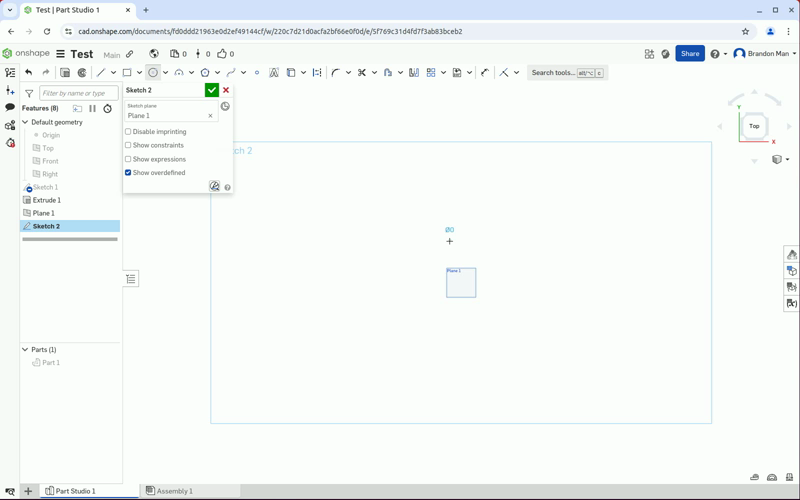
mouse_move(520, 240)
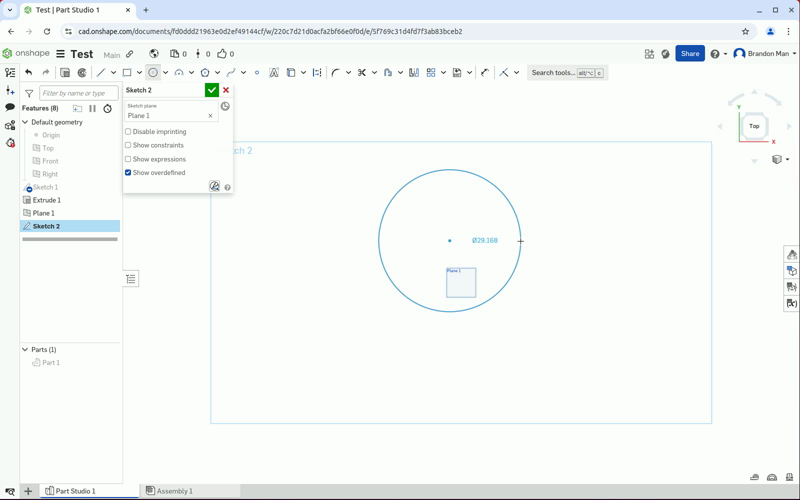
click(520, 240)
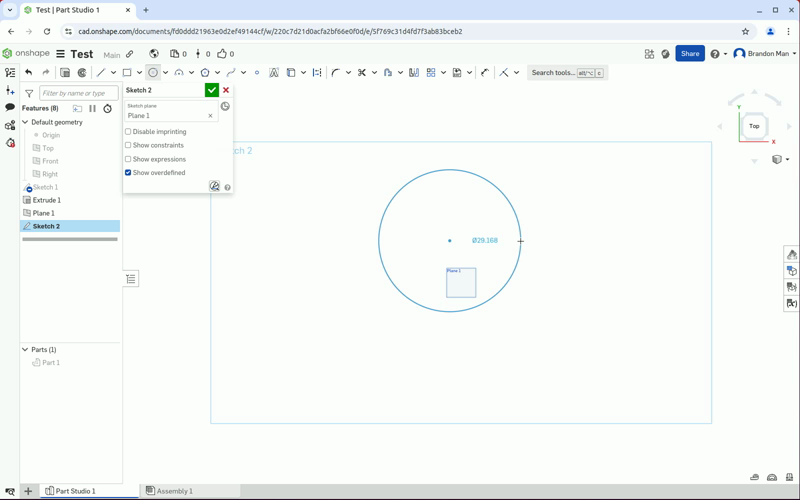
key(esc)
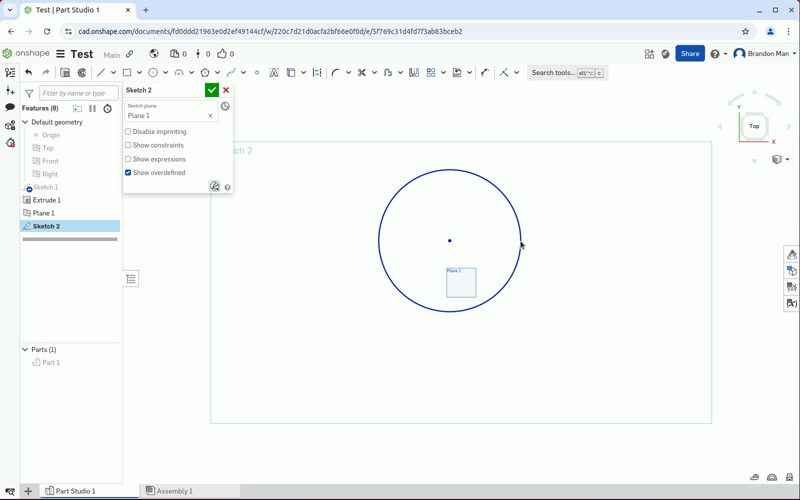
key(c)
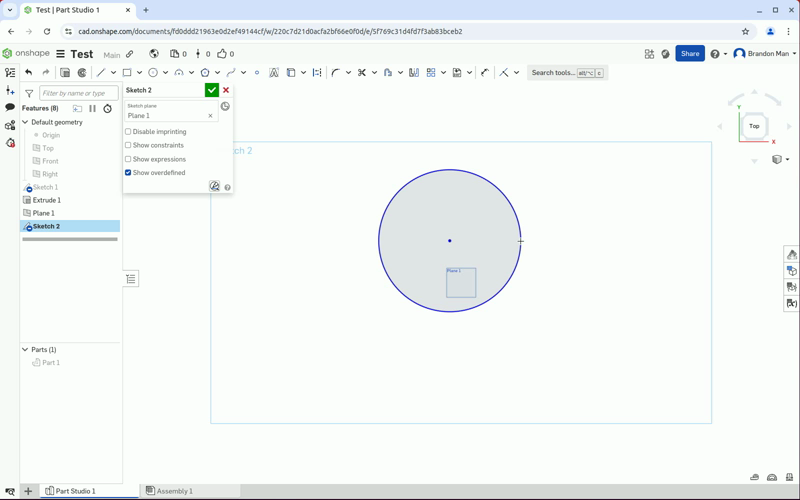
key_down(shift)
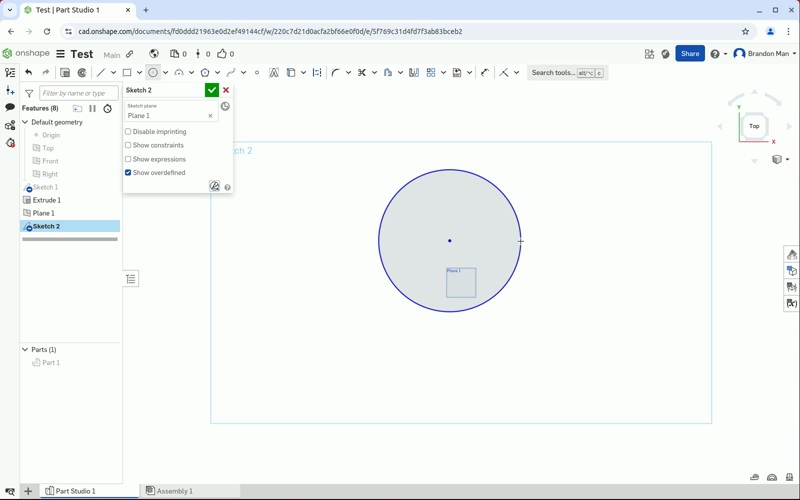
mouse_move(449, 240)
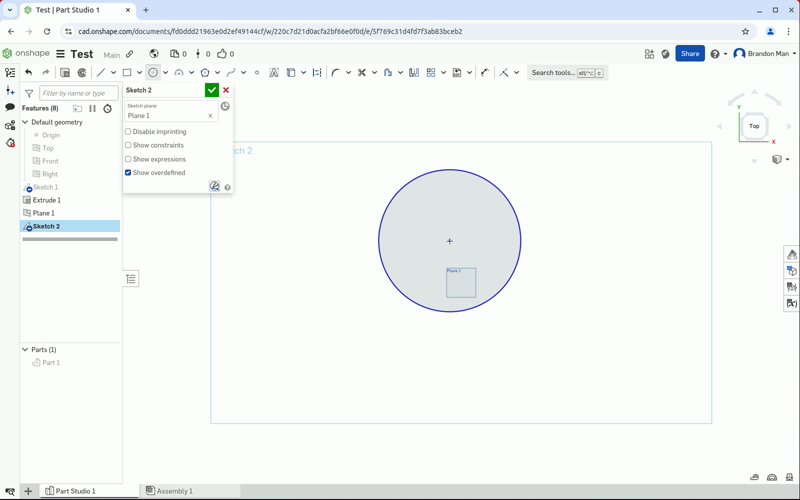
click(449, 240)
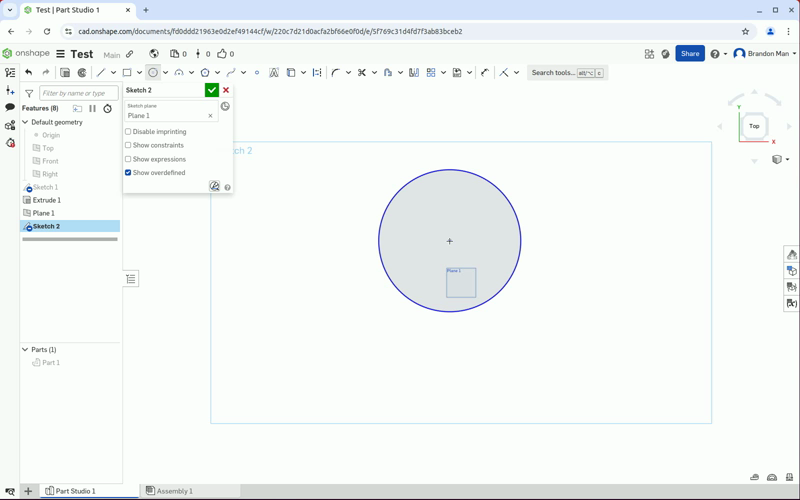
key_up(shift)
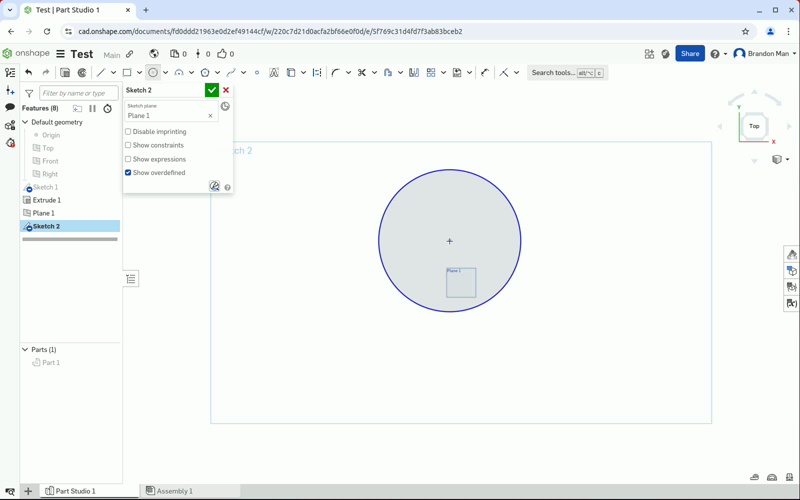
mouse_move(497, 240)
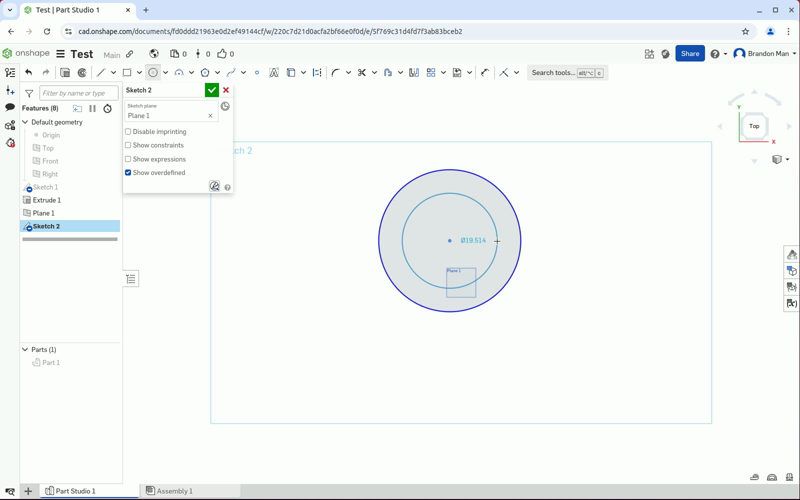
click(497, 240)
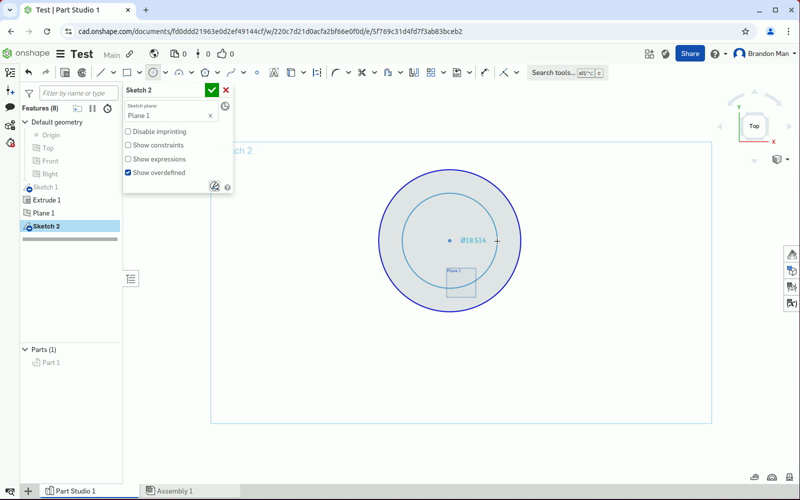
key(esc)
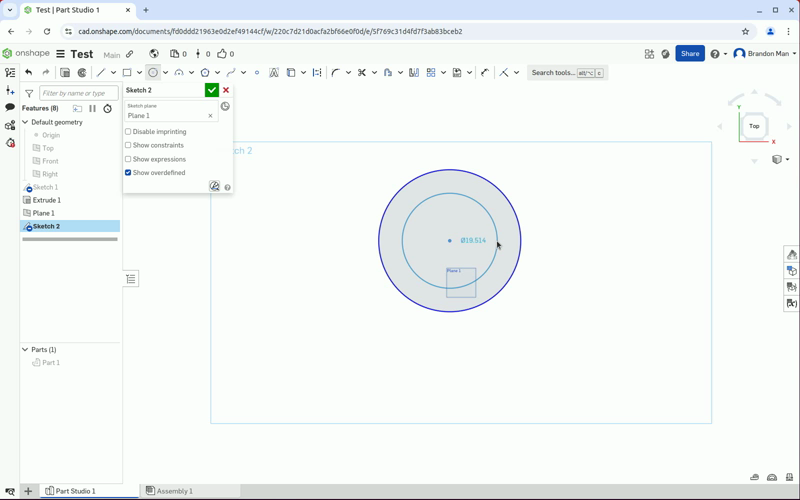
mouse_move(501, 210)
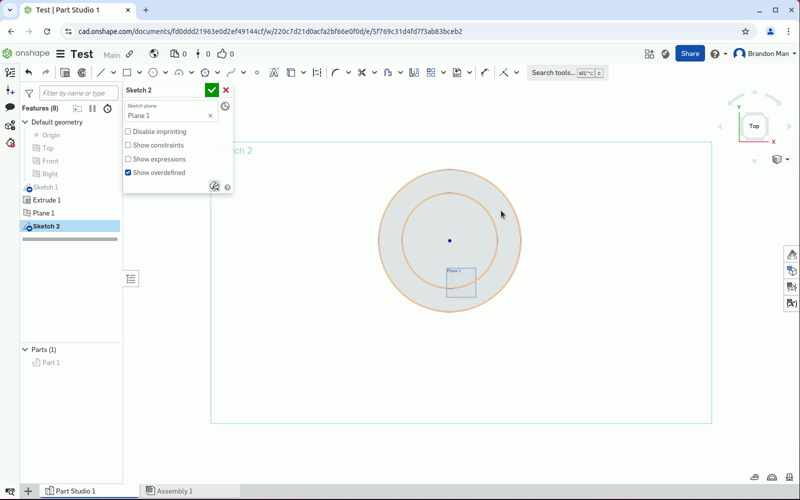
click(501, 210)
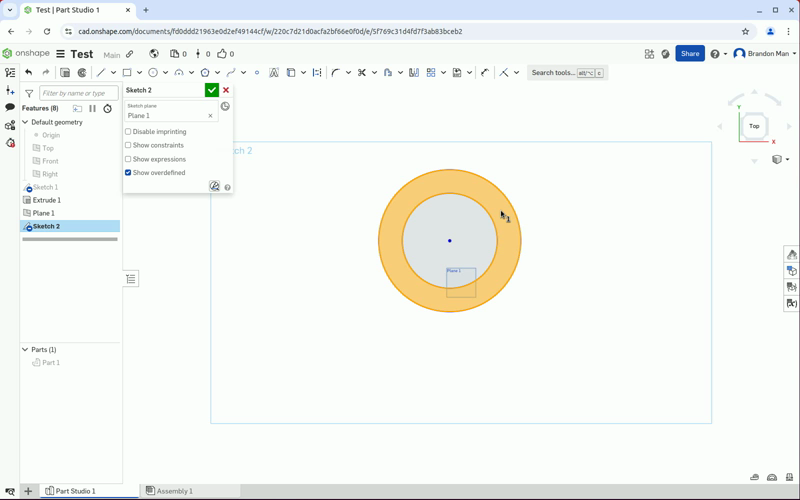
mouse_move(73, 352)
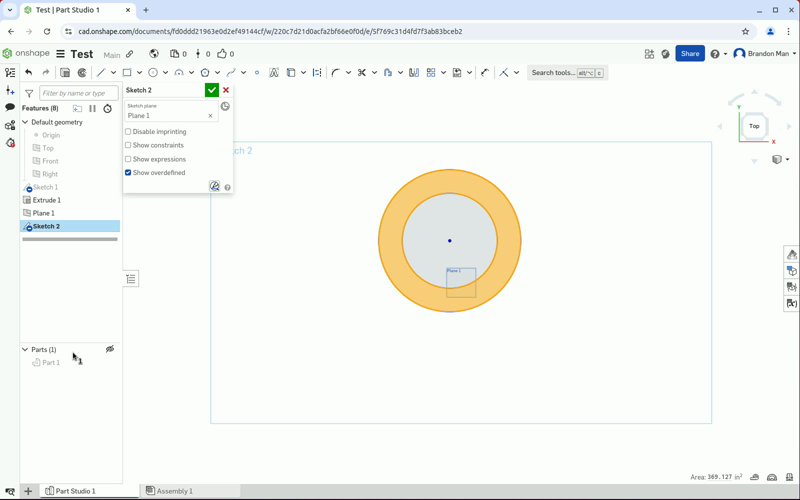
key(shift+y)
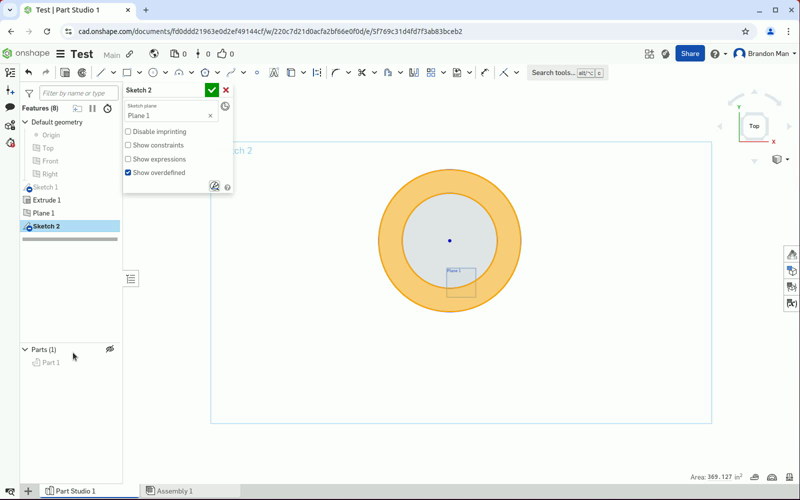
key(shift+e)
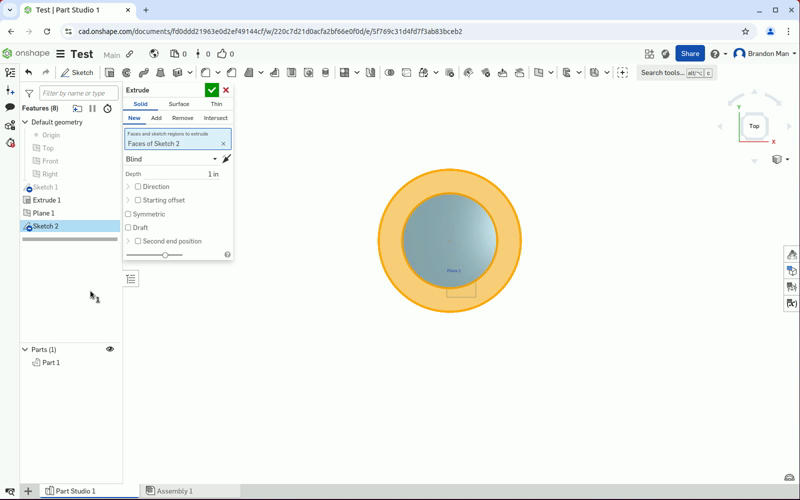
mouse_move(143, 106)
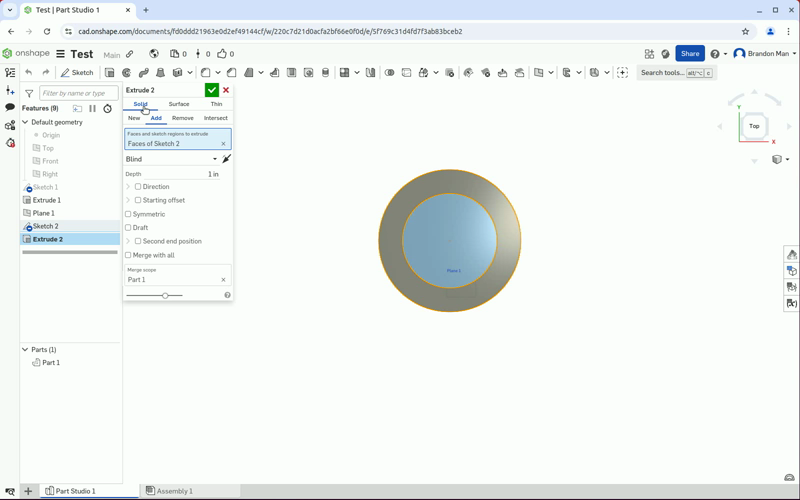
click(143, 106)
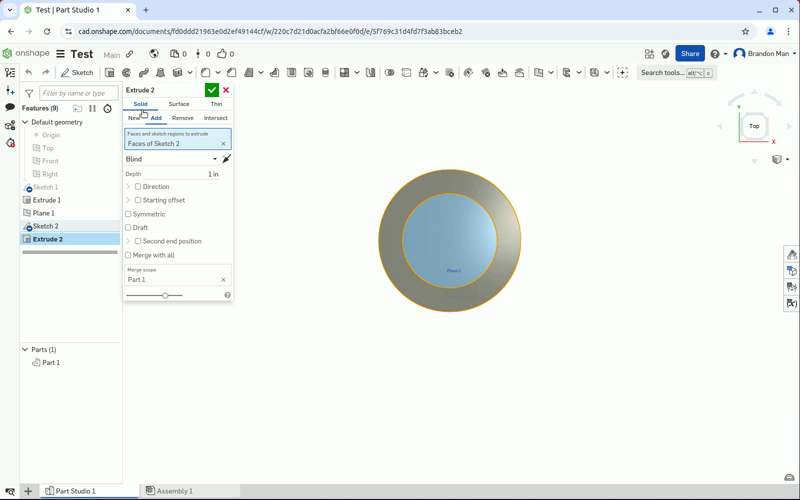
mouse_move(137, 120)
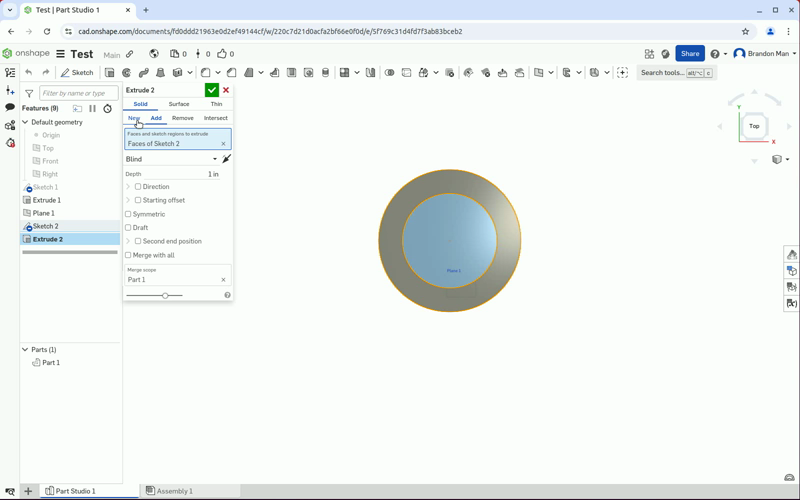
click(137, 120)
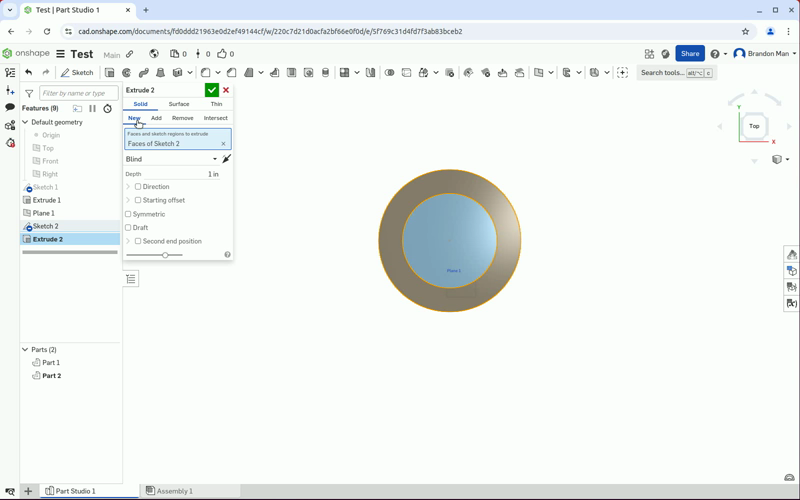
key(tab, 4)
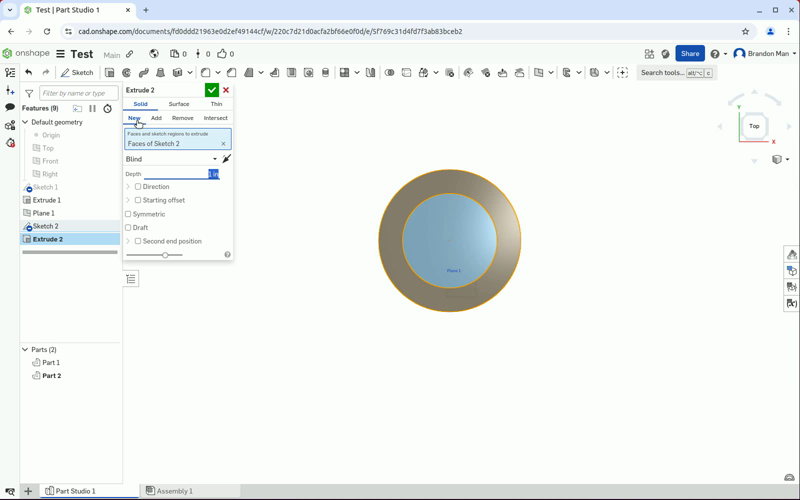
text(11.313)
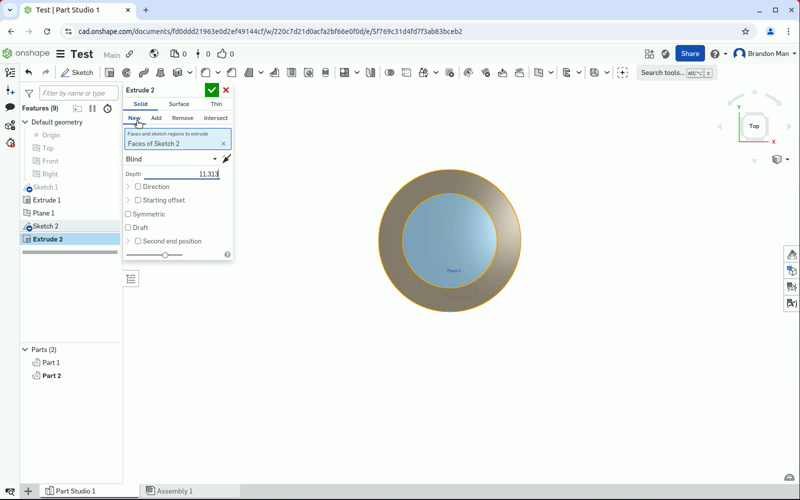
key(enter)
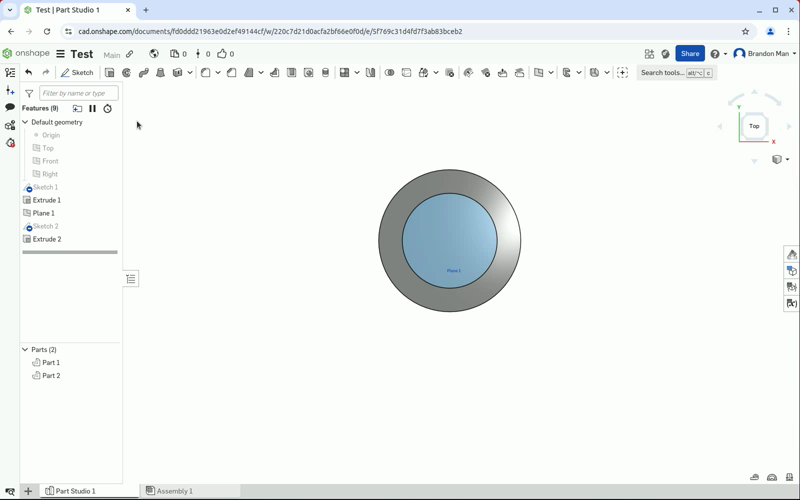
key(shift+h)
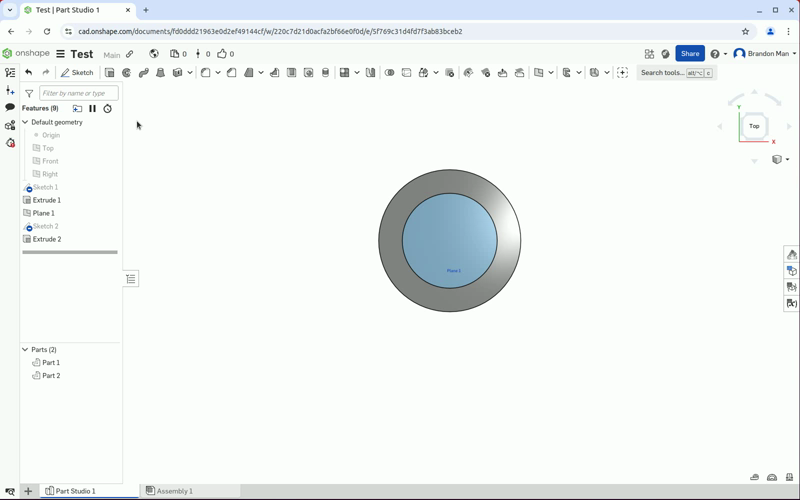
key(shift+h)
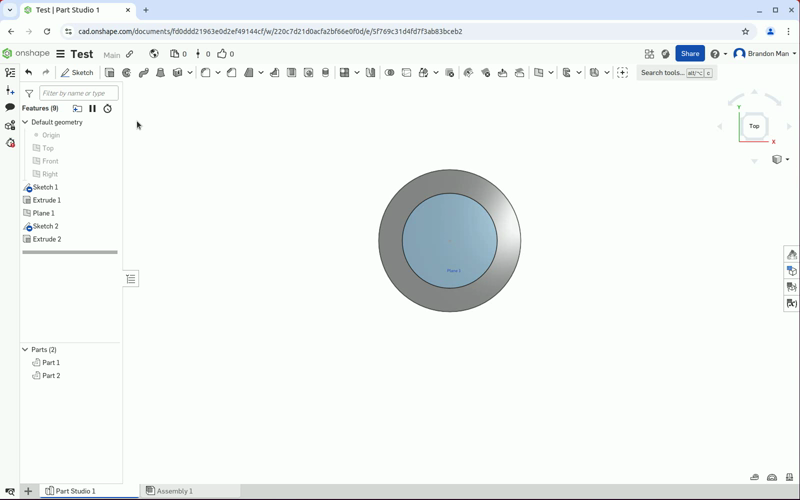
key(shift+7)
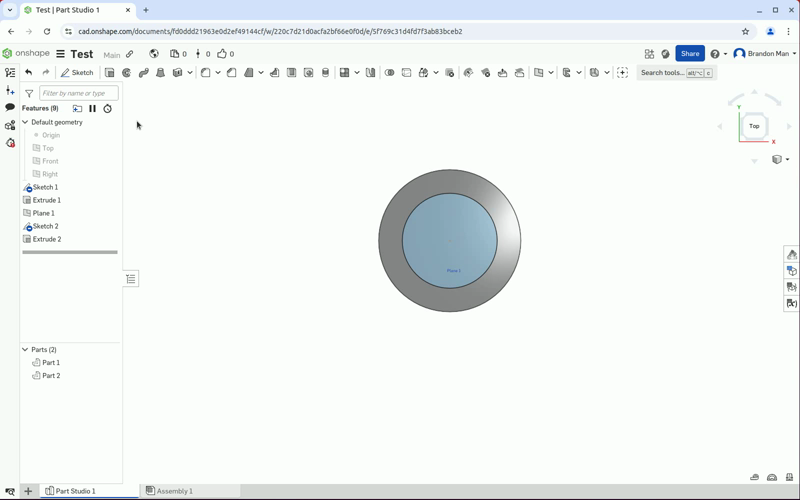
key(up, 3)
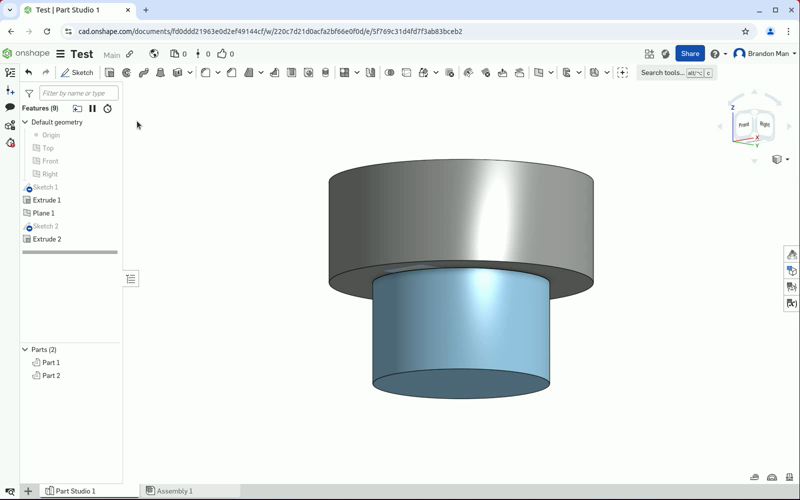
key(left, 3)
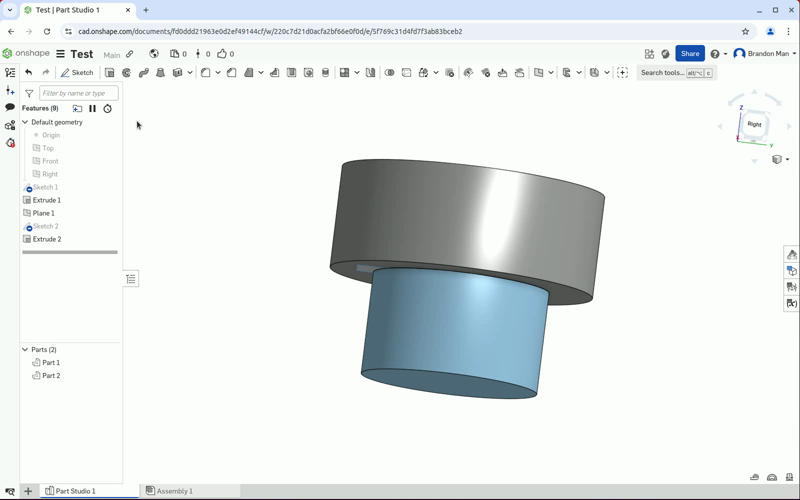
key(right, 3)
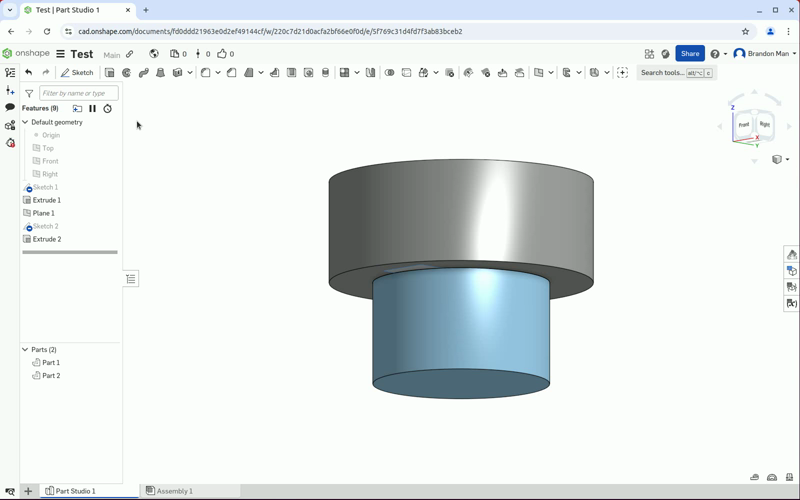
key(down, 3)
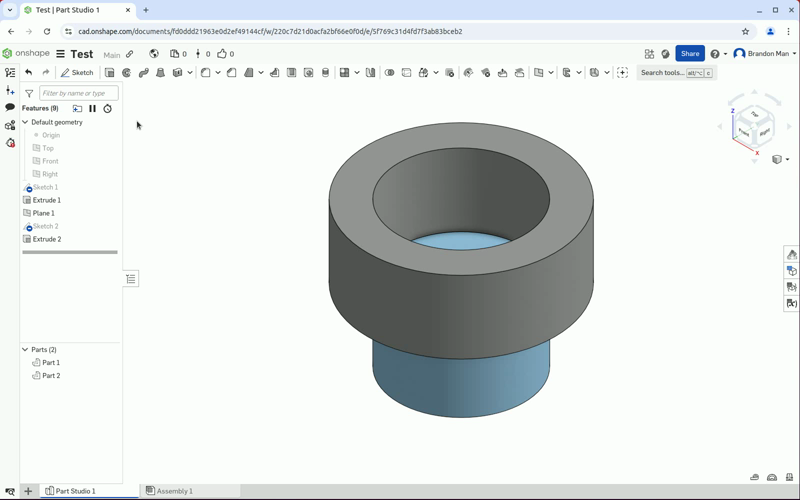
mouse_move(73, 189)
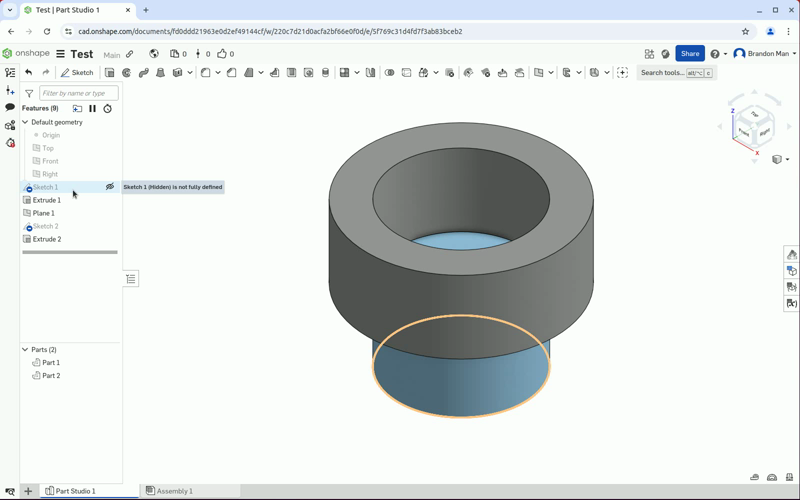
click(73, 189)